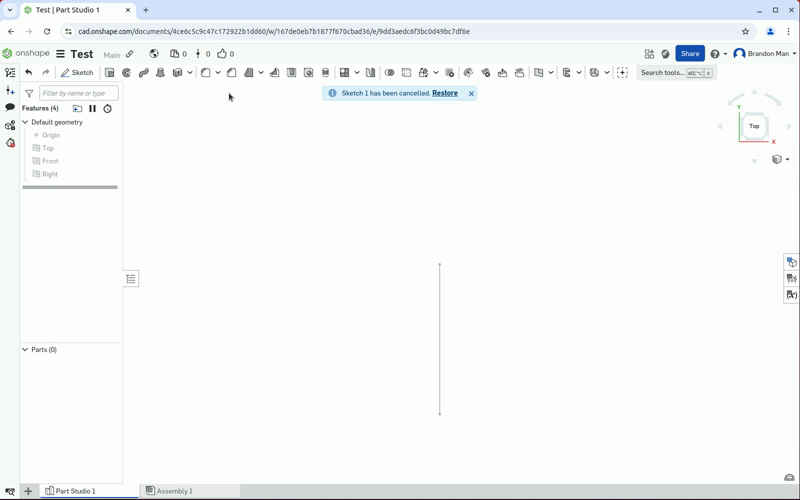
key(shift+h)
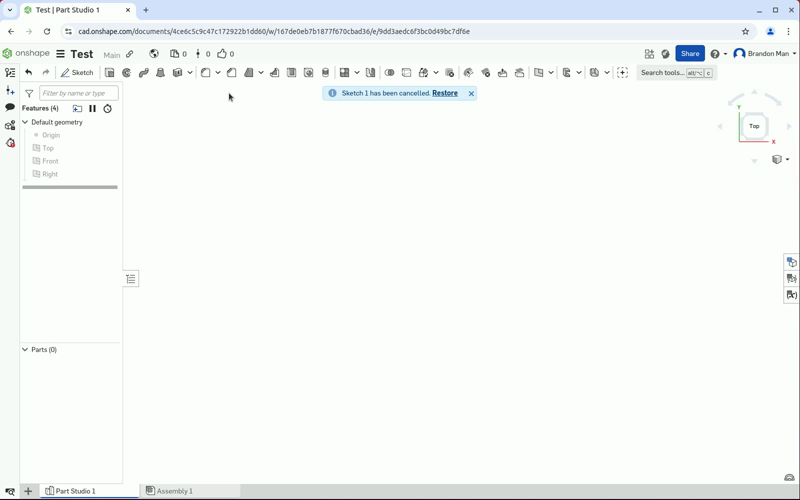
key(shift+s)
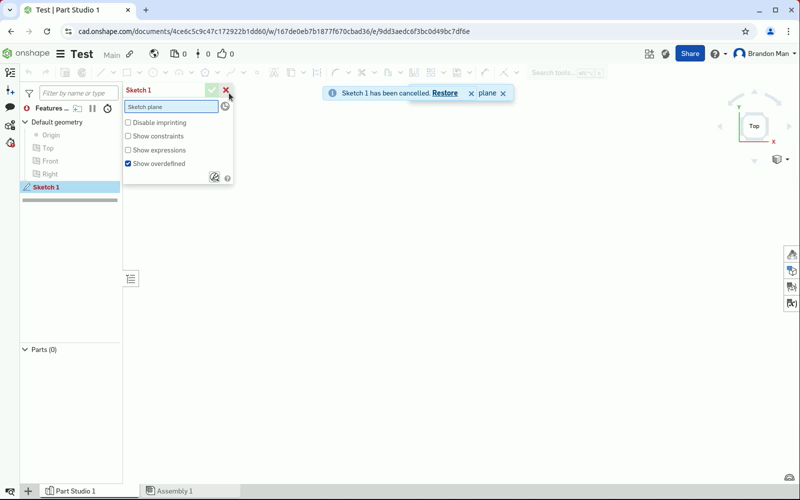
mouse_move(73, 150)
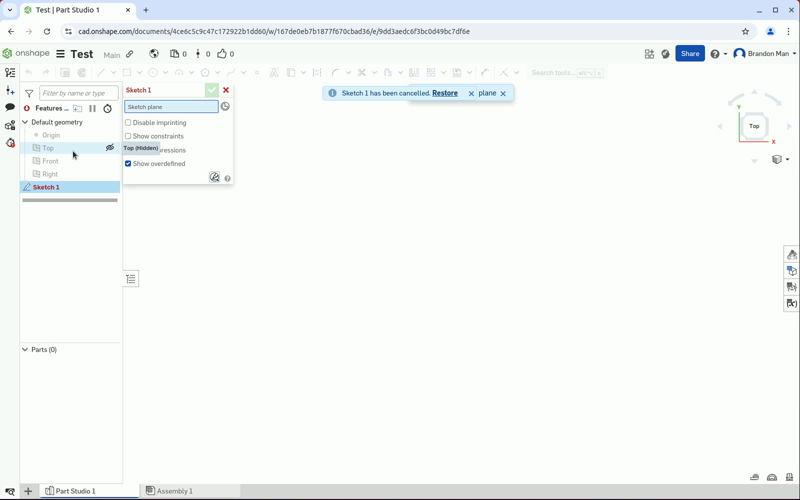
click(73, 150)
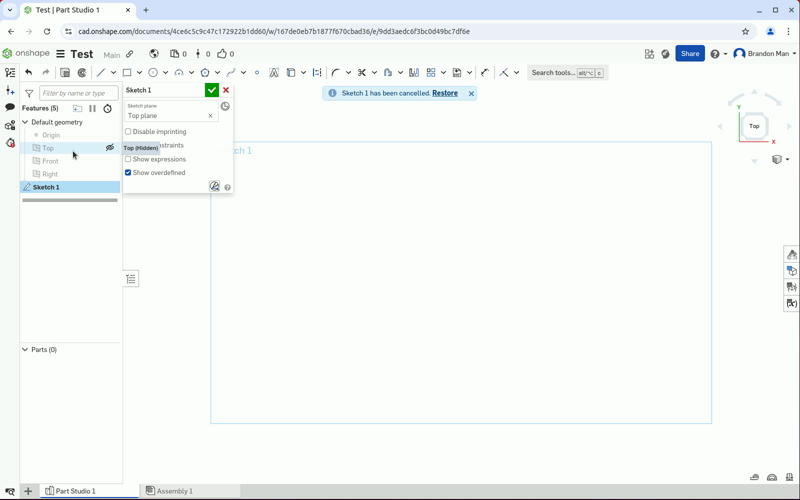
mouse_move(73, 352)
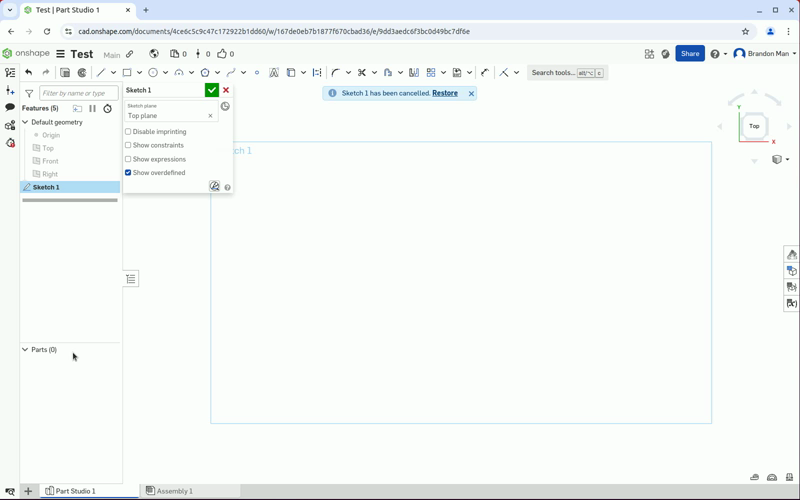
key(y)
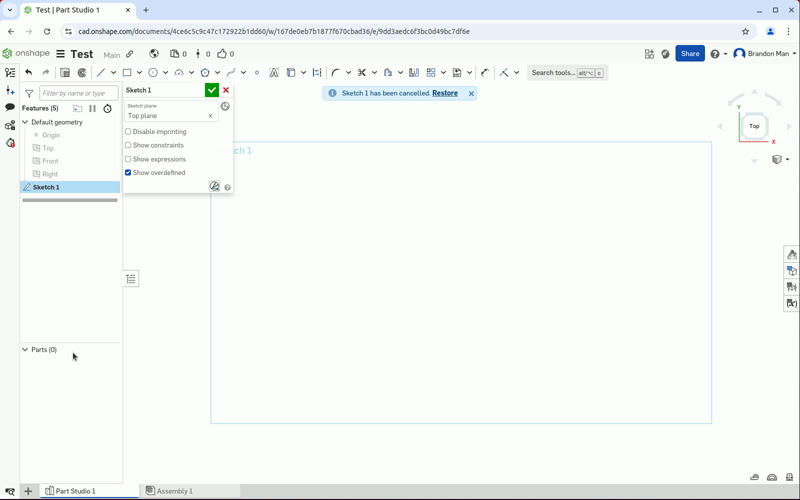
key(c)
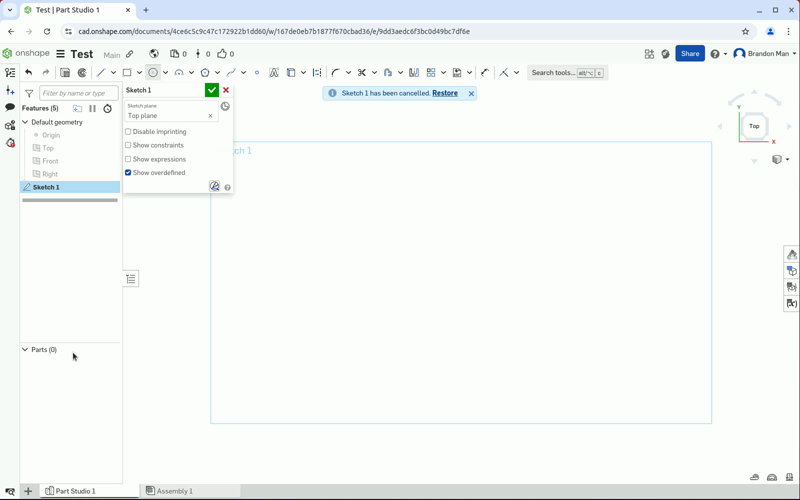
key_down(shift)
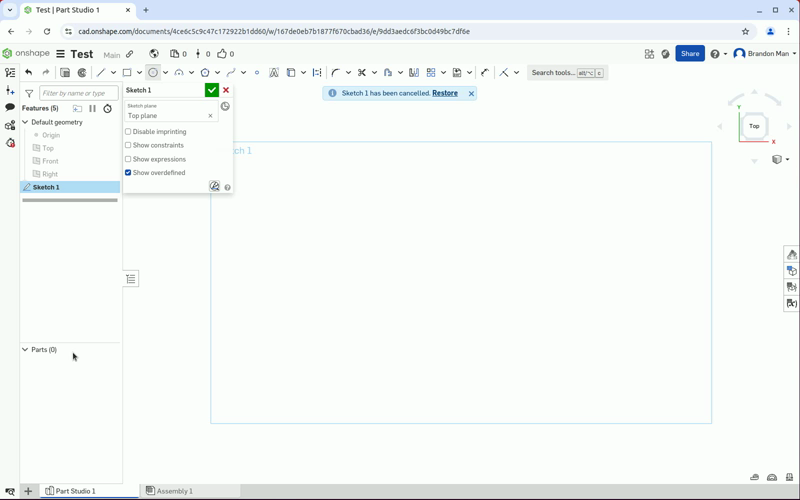
mouse_move(461, 282)
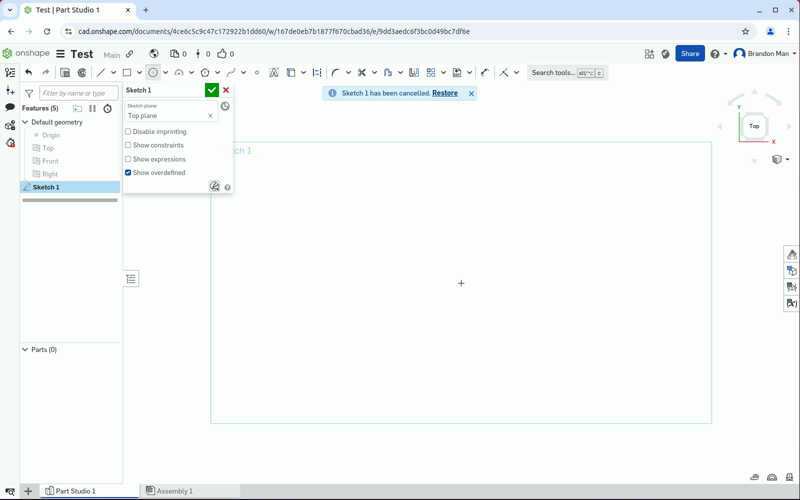
click(461, 282)
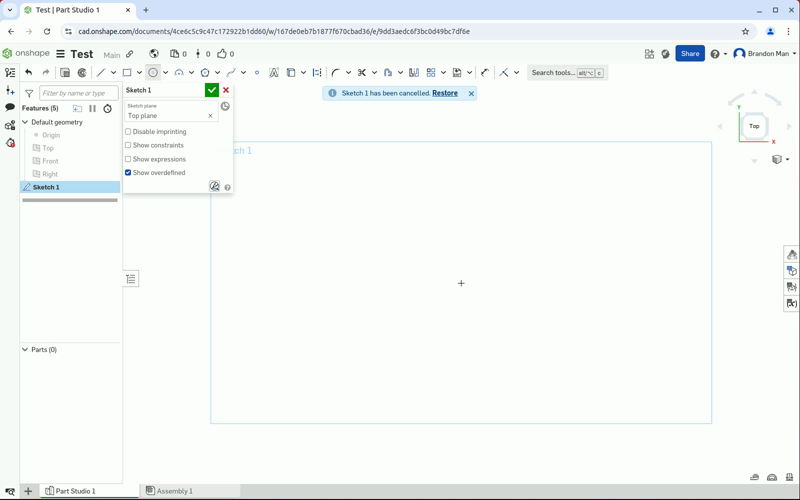
key_up(shift)
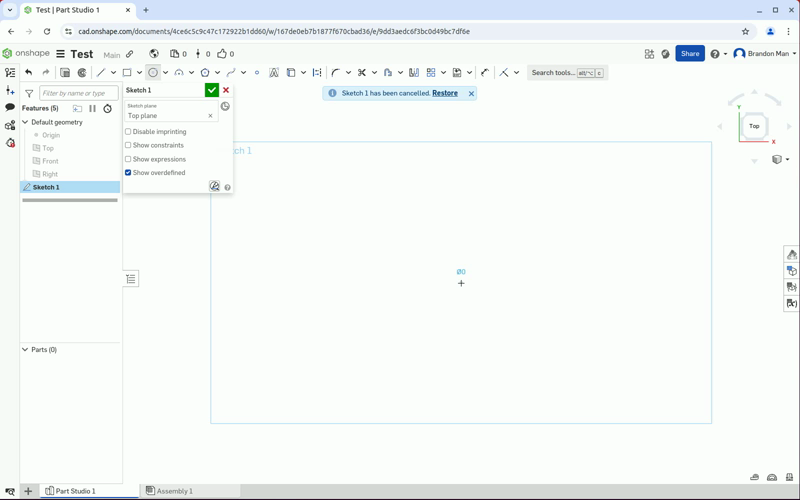
mouse_move(490, 282)
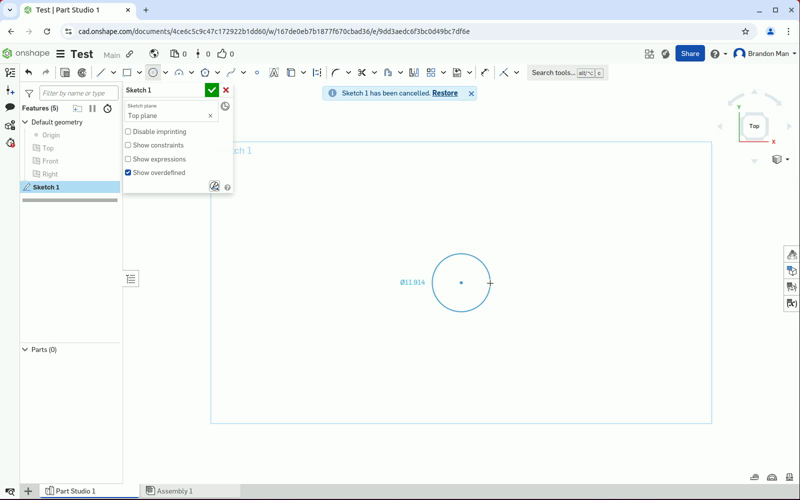
click(490, 282)
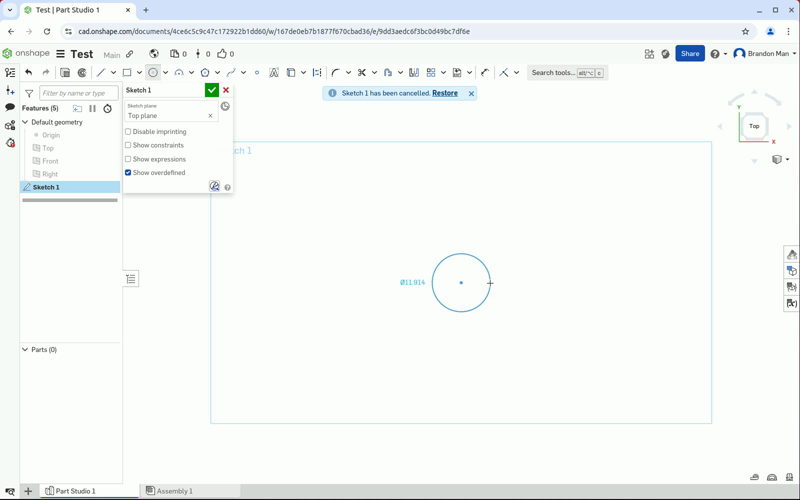
key(esc)
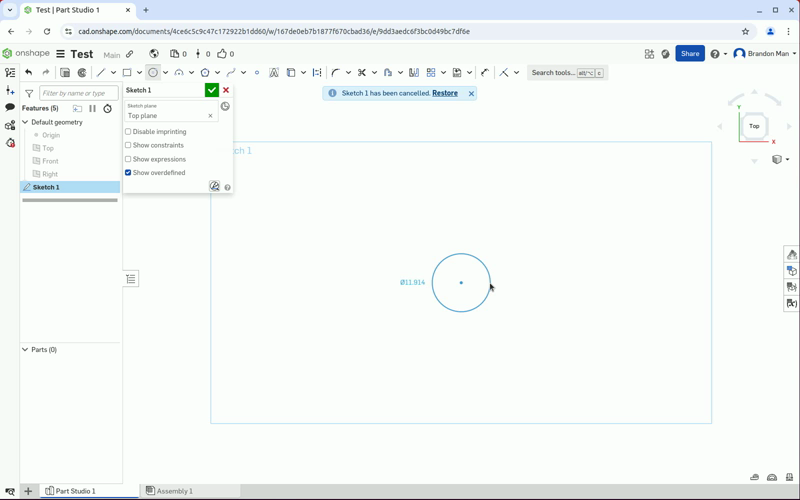
mouse_move(466, 271)
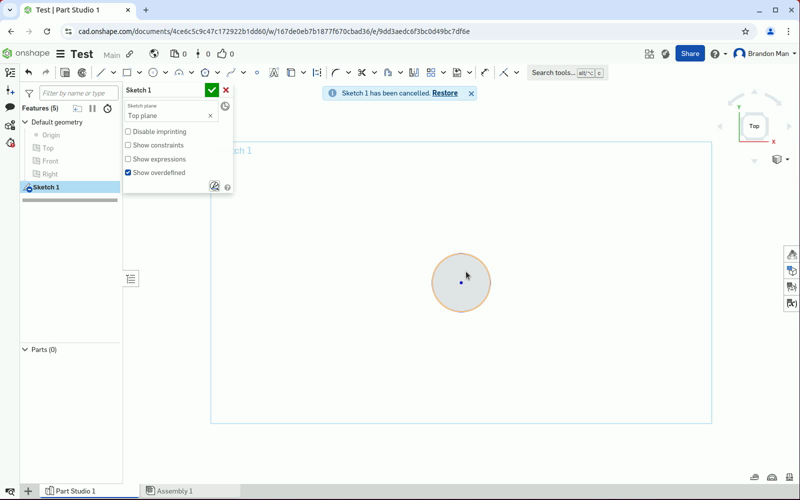
click(466, 271)
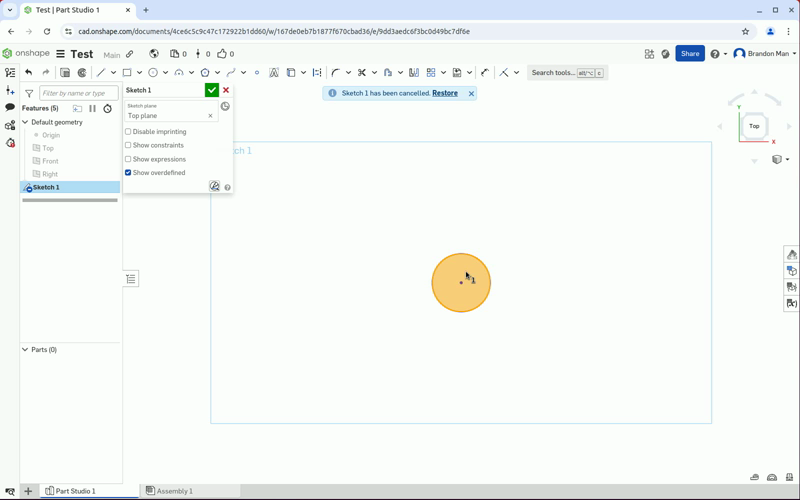
mouse_move(73, 352)
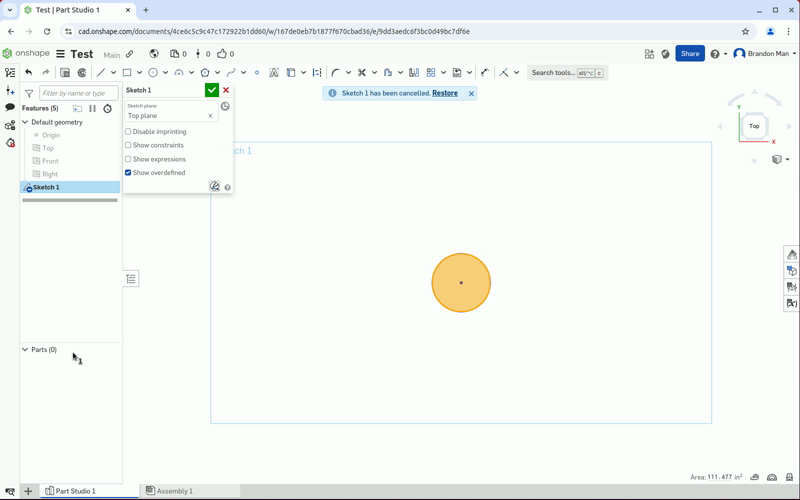
key(shift+y)
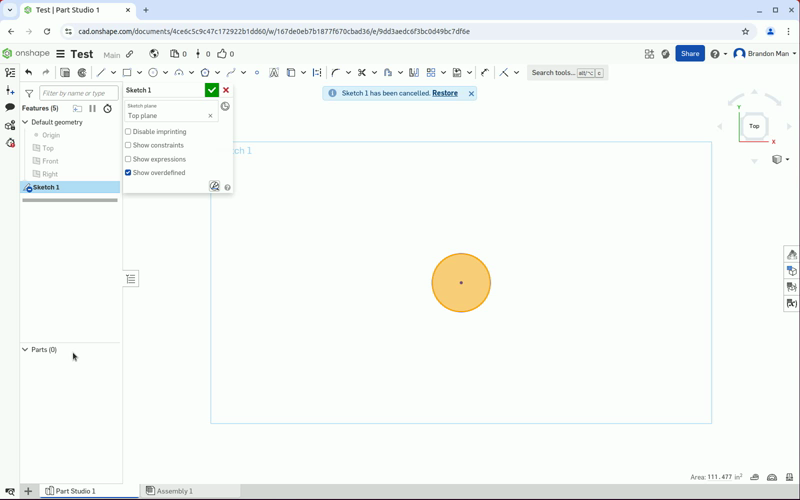
key(shift+e)
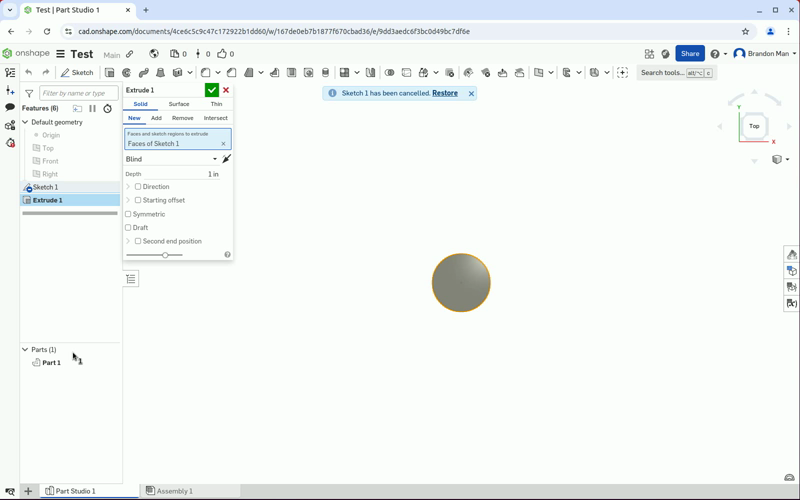
mouse_move(143, 106)
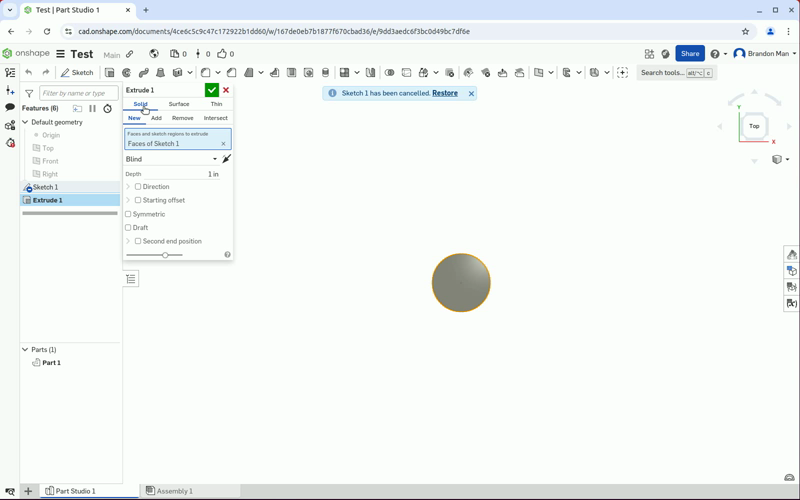
click(143, 106)
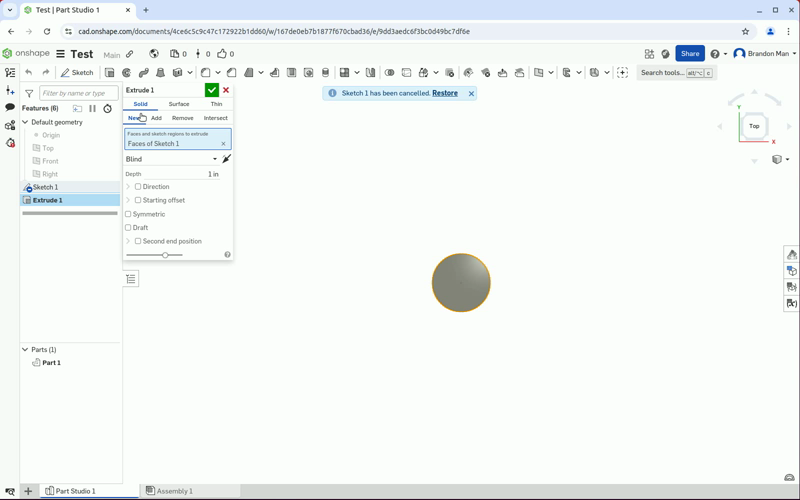
mouse_move(137, 120)
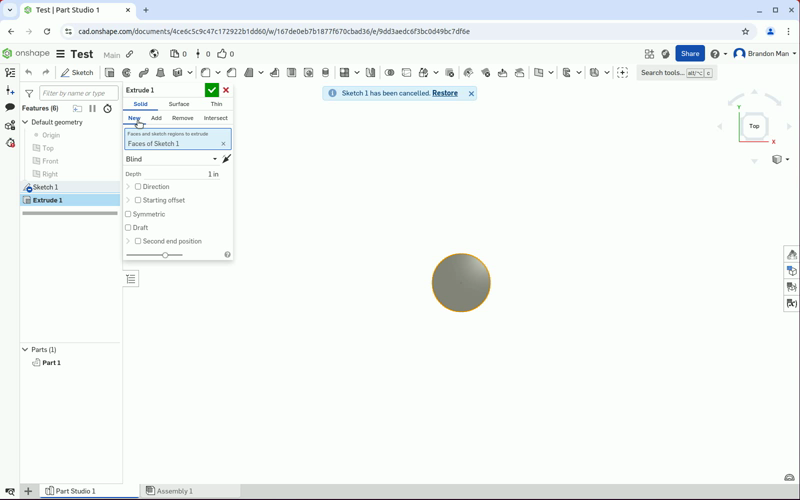
click(137, 120)
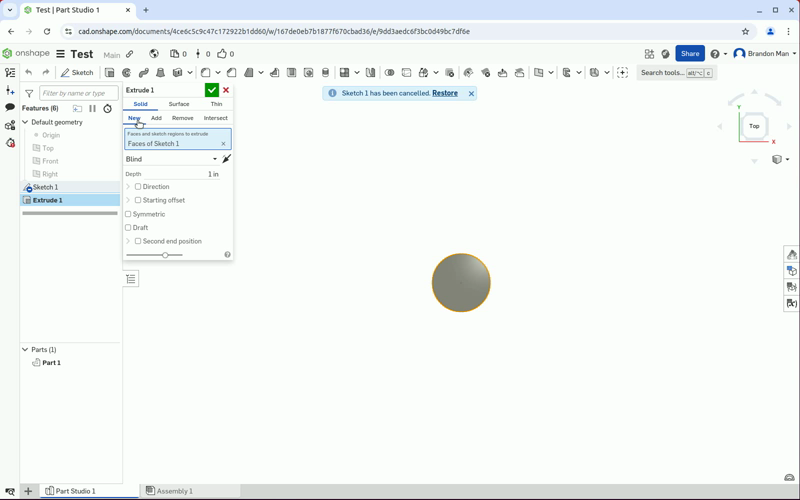
key(tab, 4)
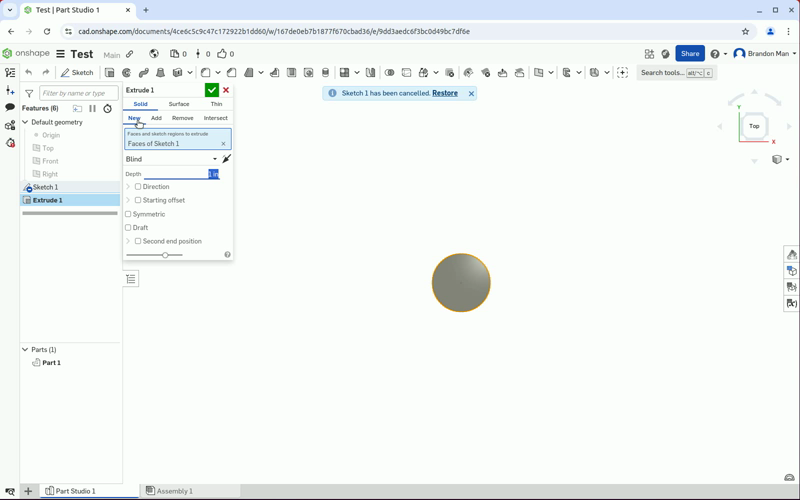
text(23.108)
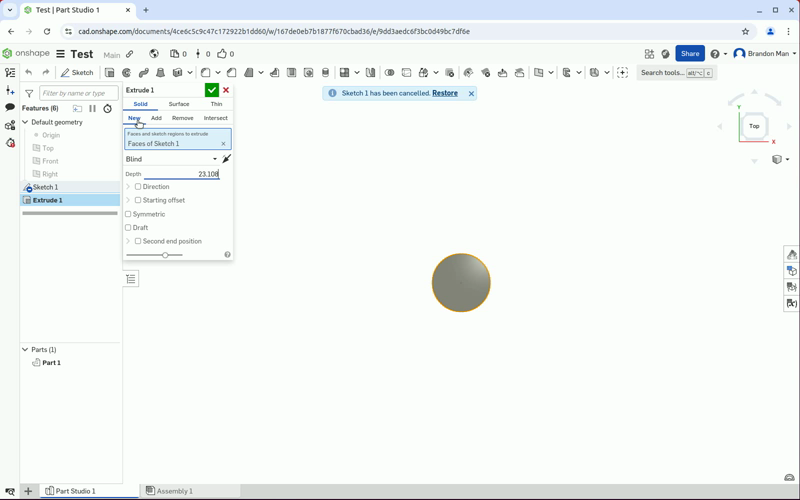
key(enter)
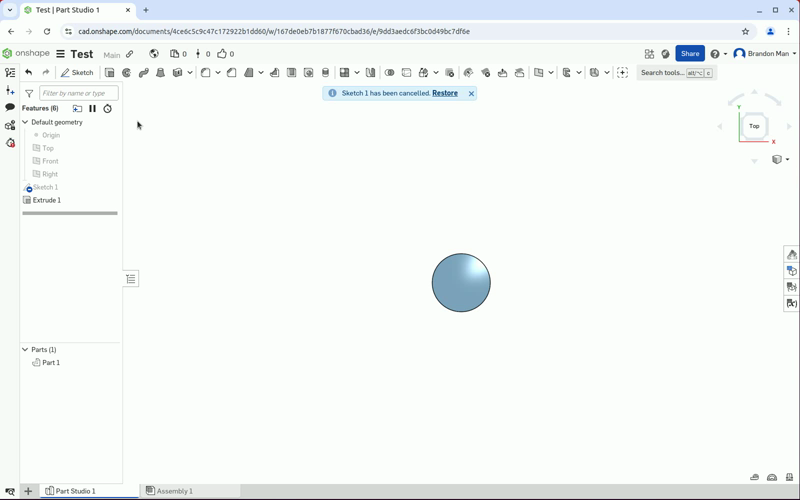
key(shift+h)
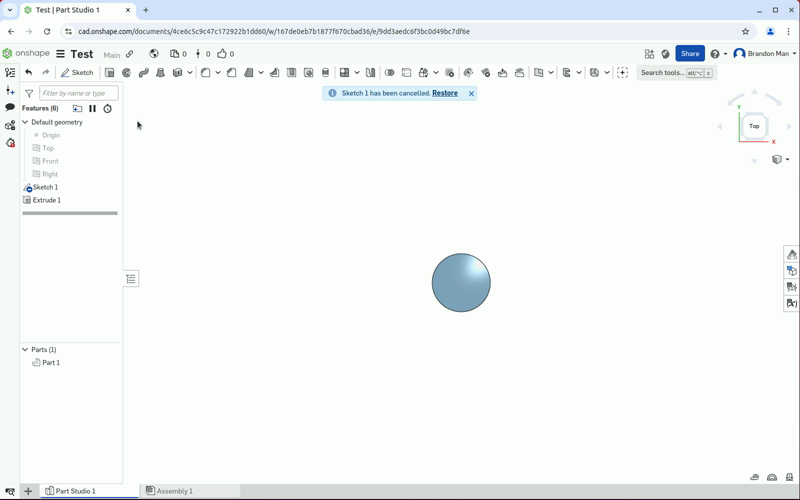
key(shift+h)
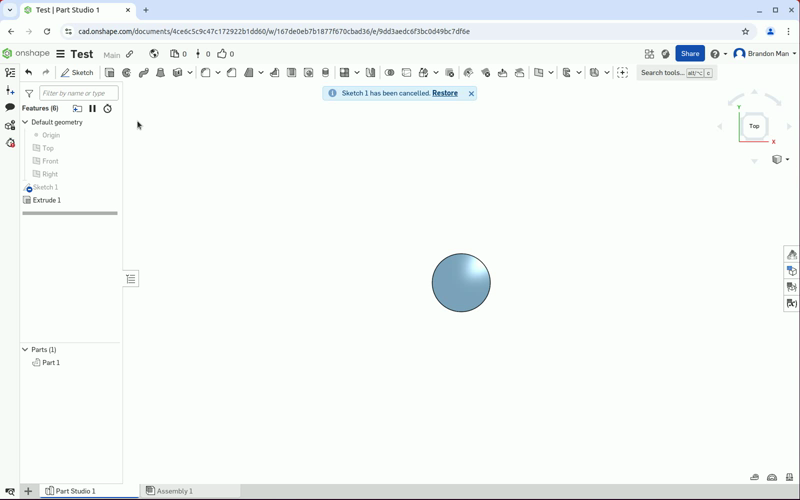
mouse_move(73, 189)
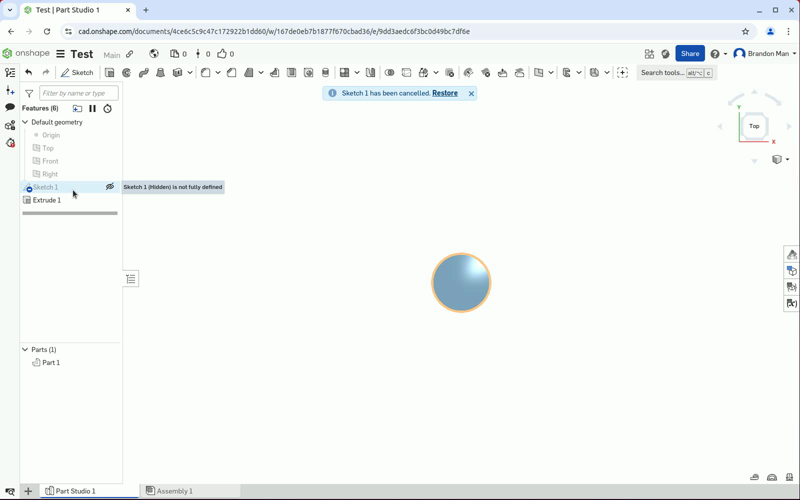
click(73, 189)
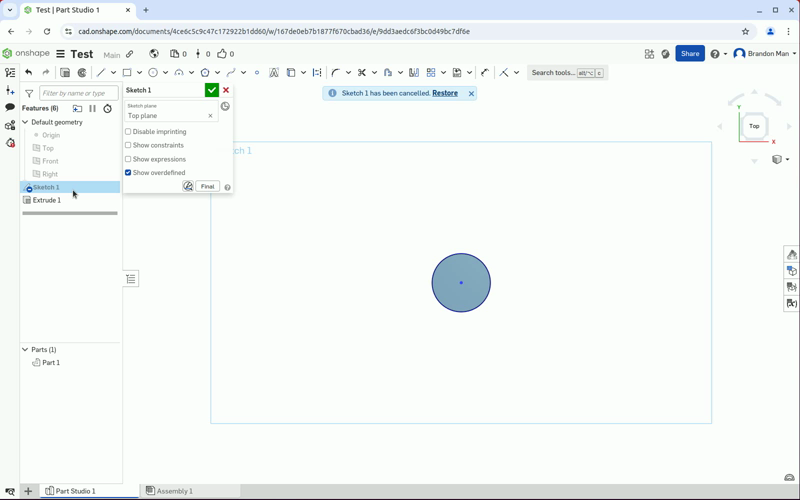
mouse_move(229, 92)
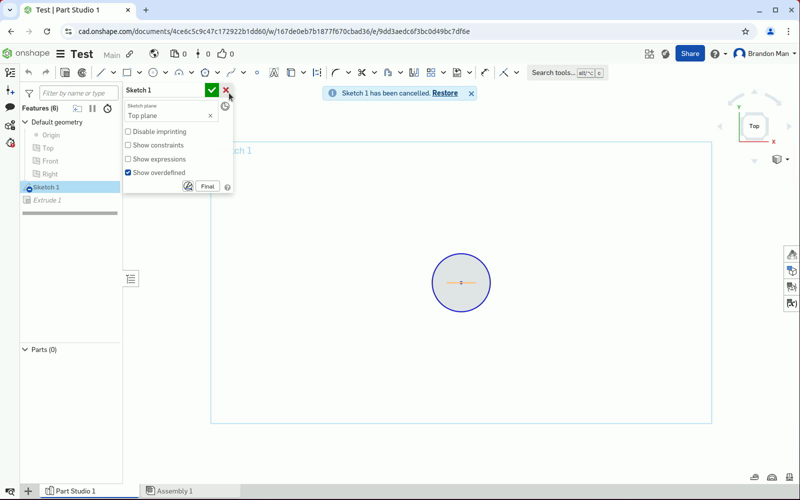
click(229, 92)
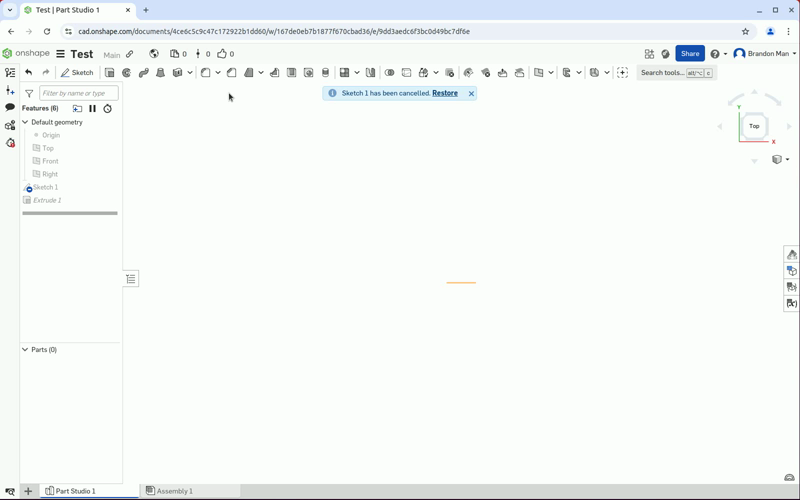
mouse_move(541, 75)
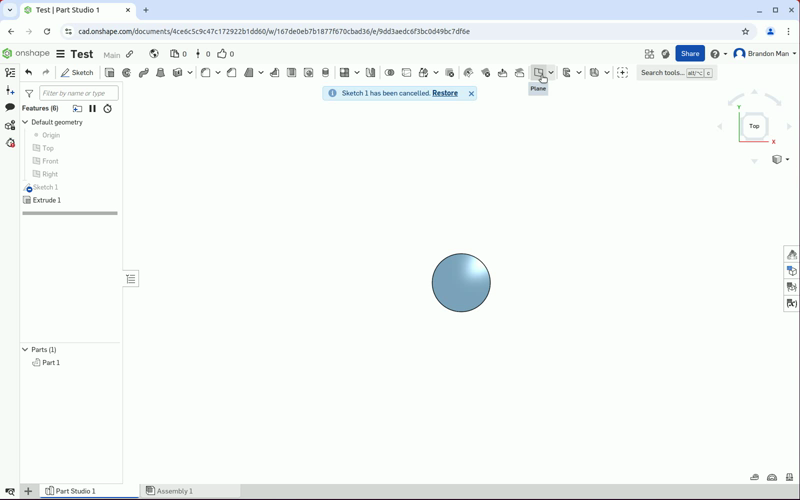
click(541, 75)
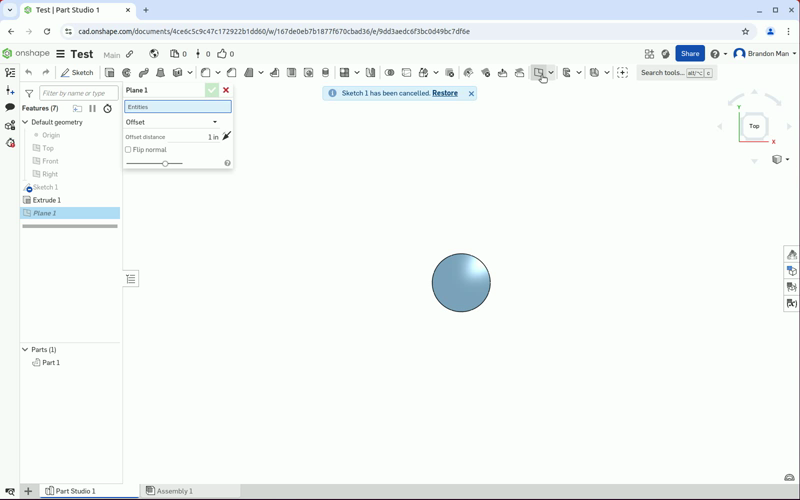
mouse_move(73, 150)
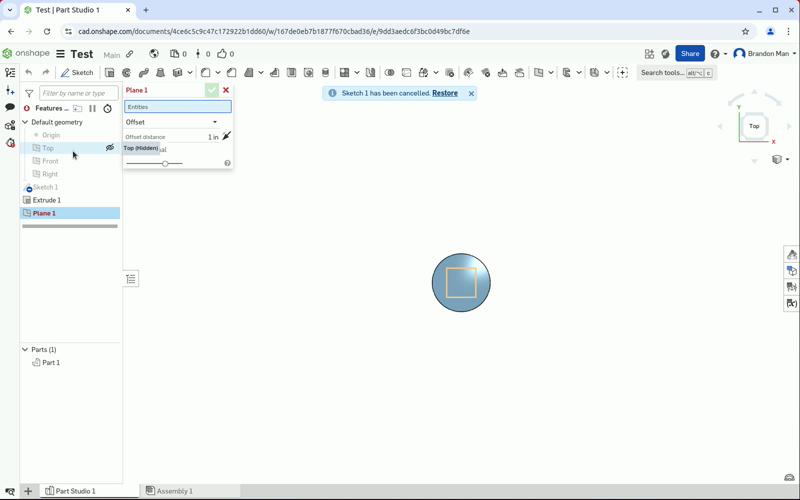
click(73, 150)
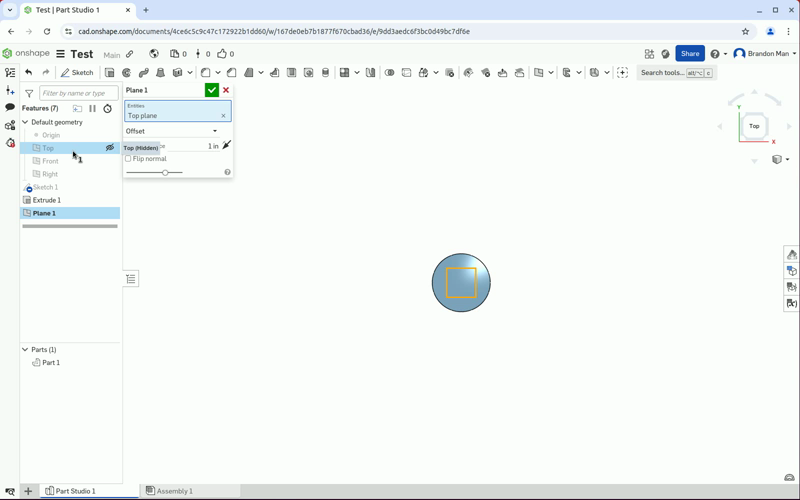
key(tab, 2)
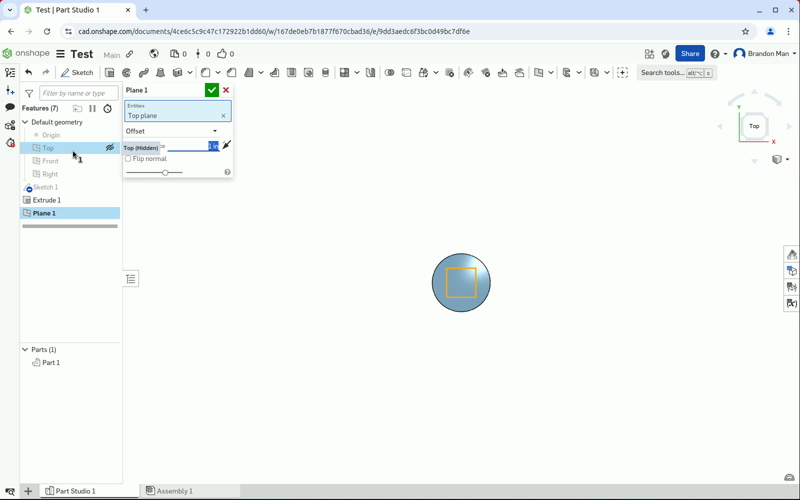
text(23.108)
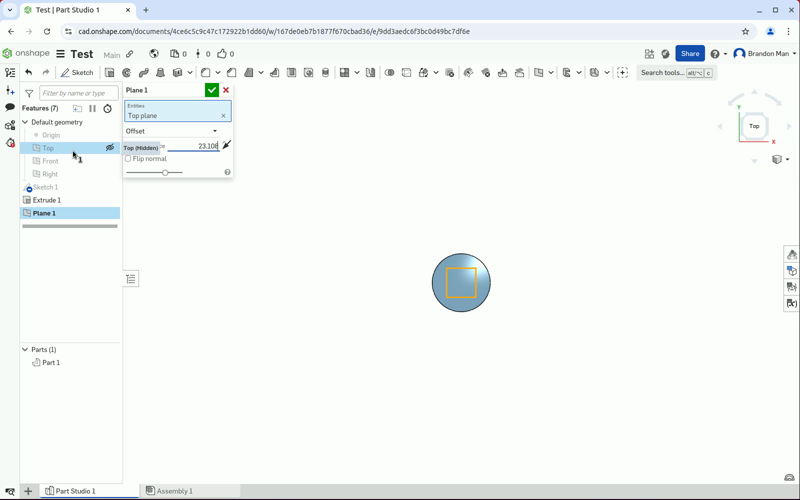
key(enter, 2)
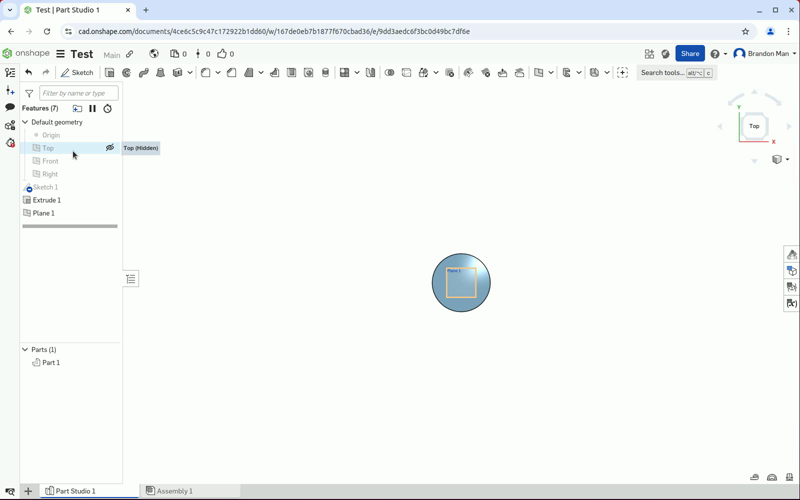
key(shift+s)
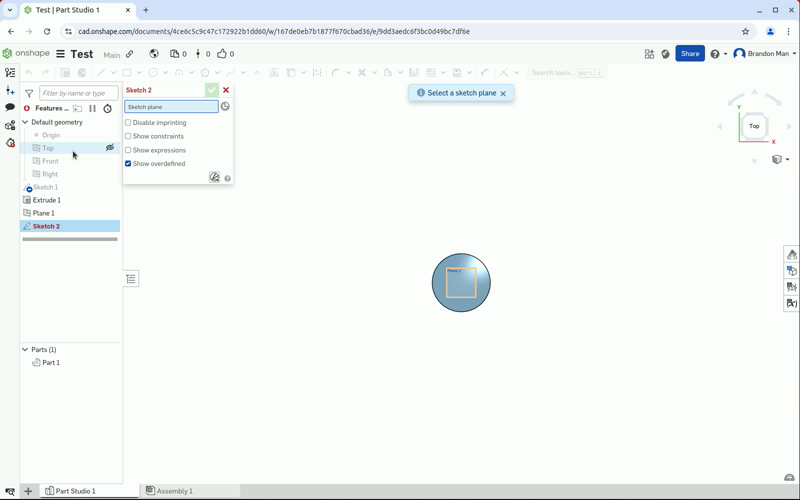
mouse_move(73, 215)
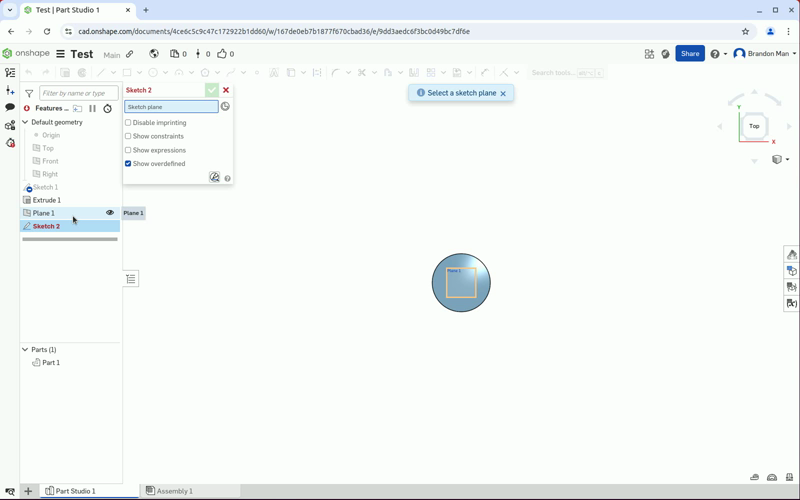
click(73, 215)
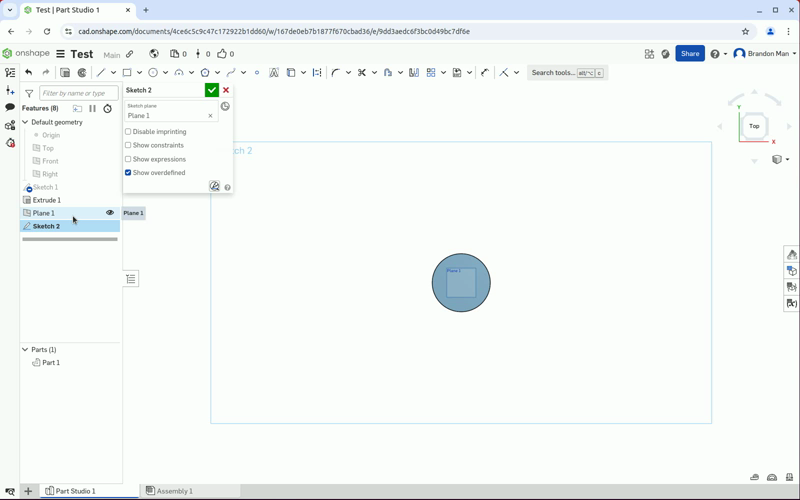
mouse_move(73, 352)
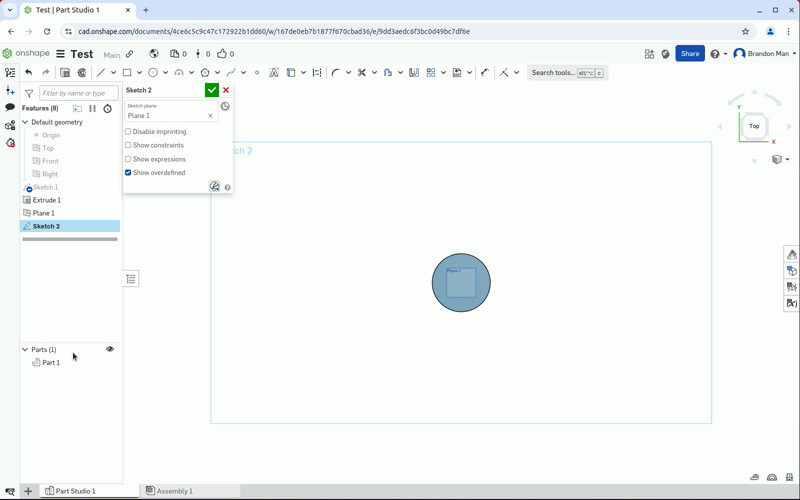
key(y)
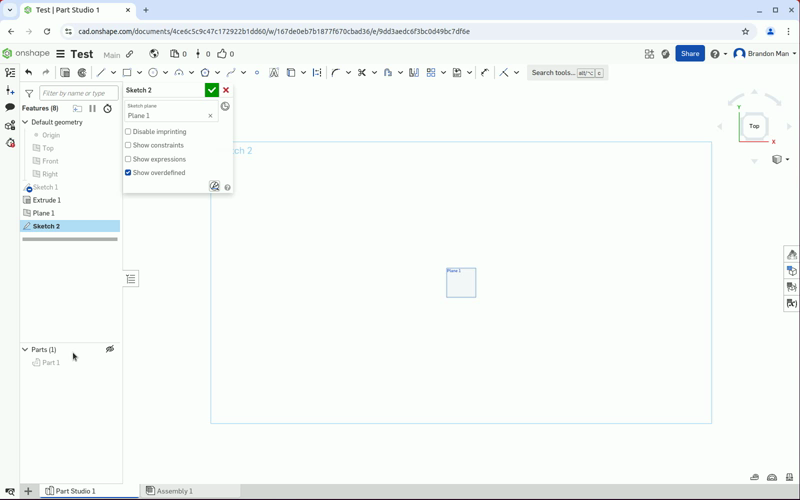
key(c)
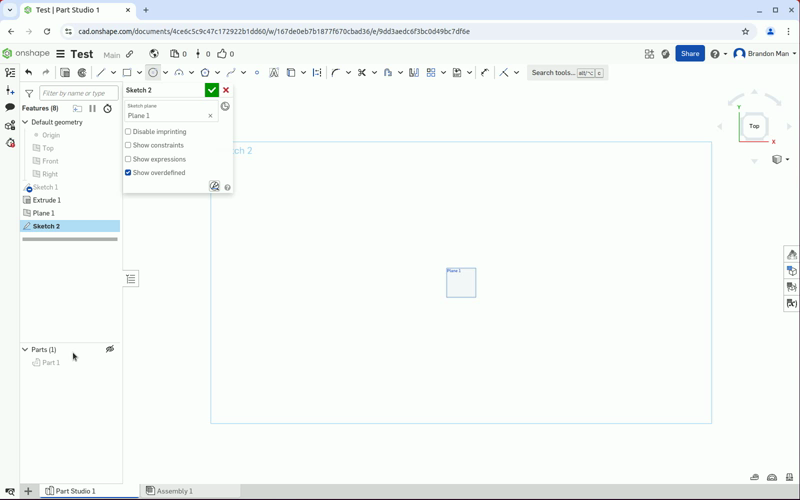
key_down(shift)
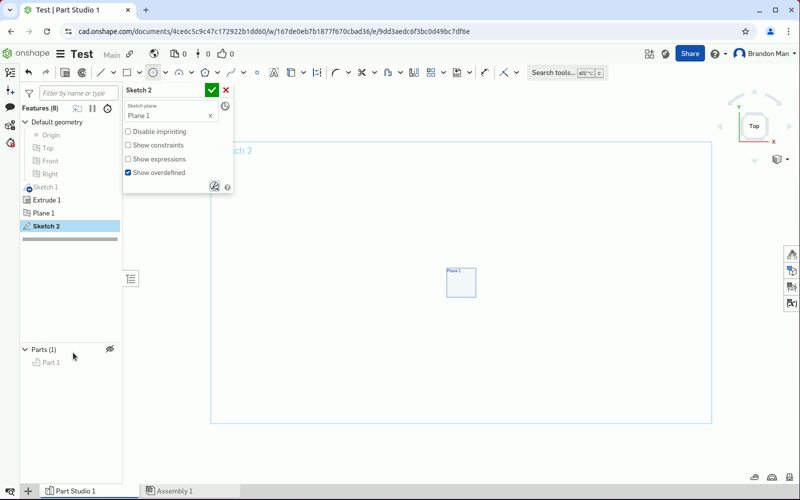
mouse_move(461, 282)
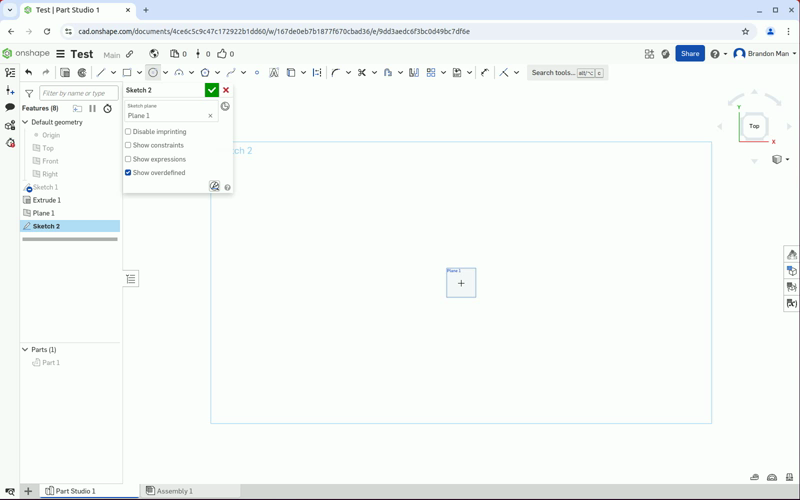
click(461, 282)
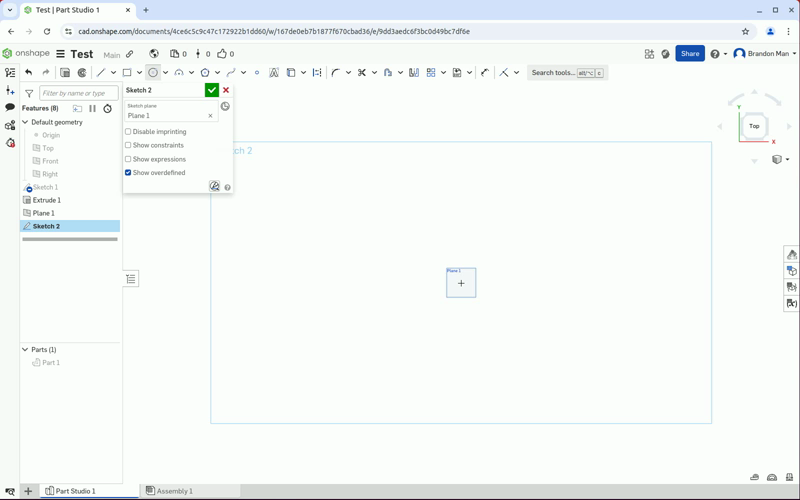
key_up(shift)
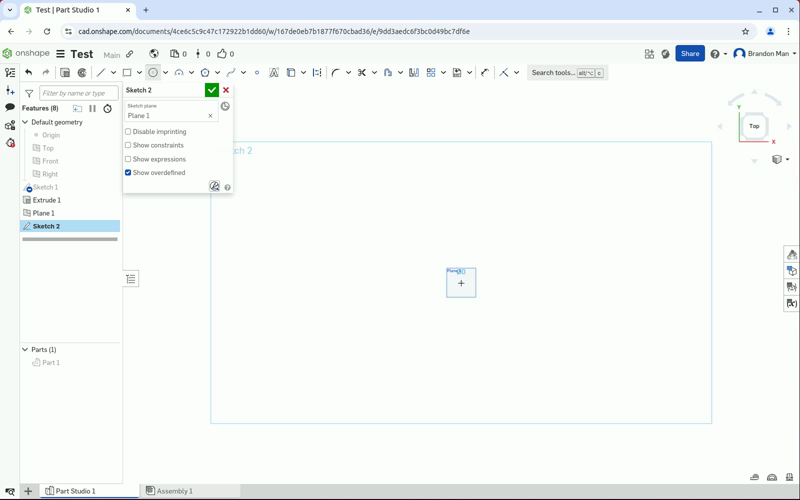
mouse_move(486, 282)
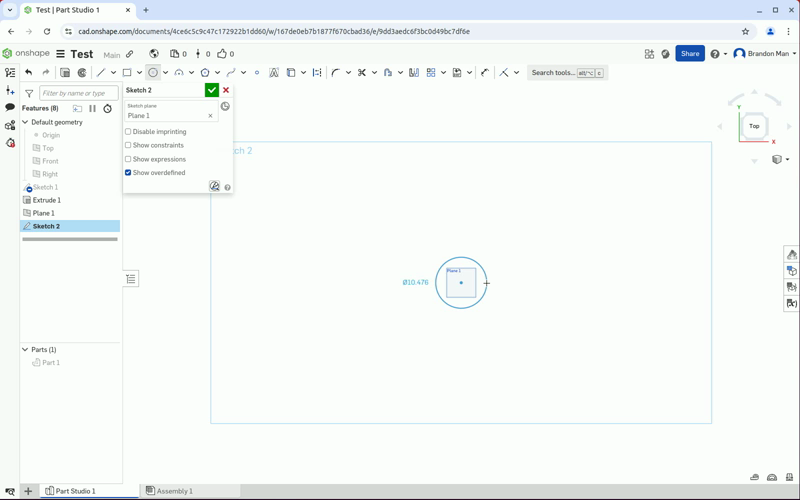
click(486, 282)
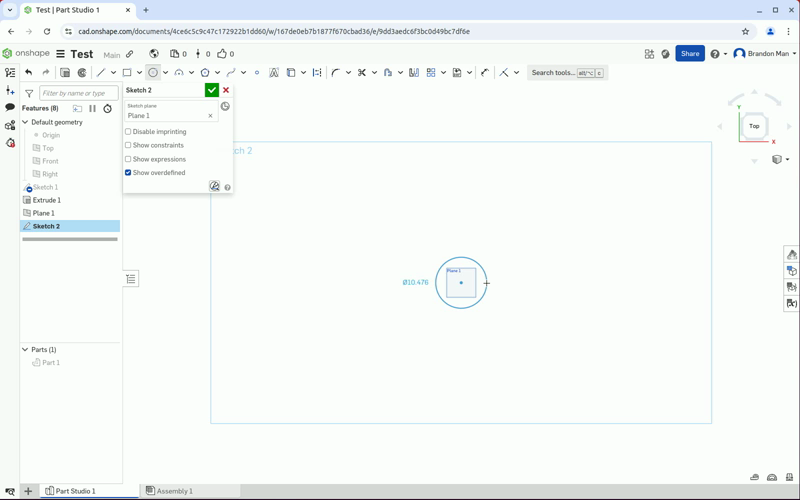
key(esc)
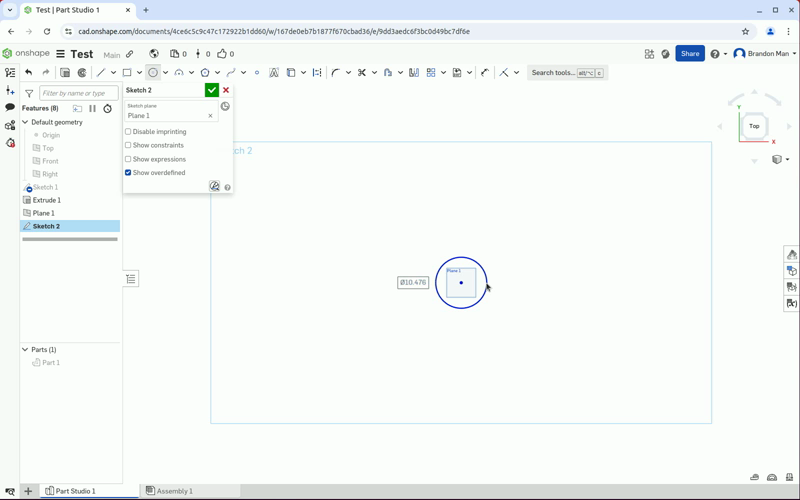
mouse_move(441, 293)
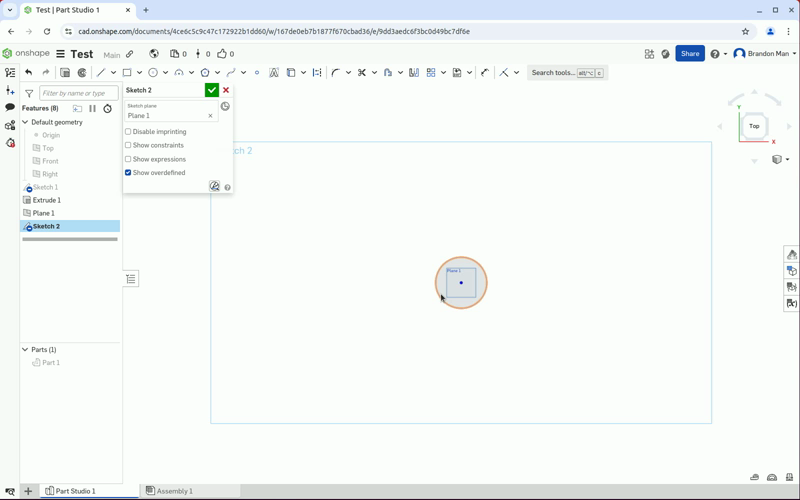
click(441, 293)
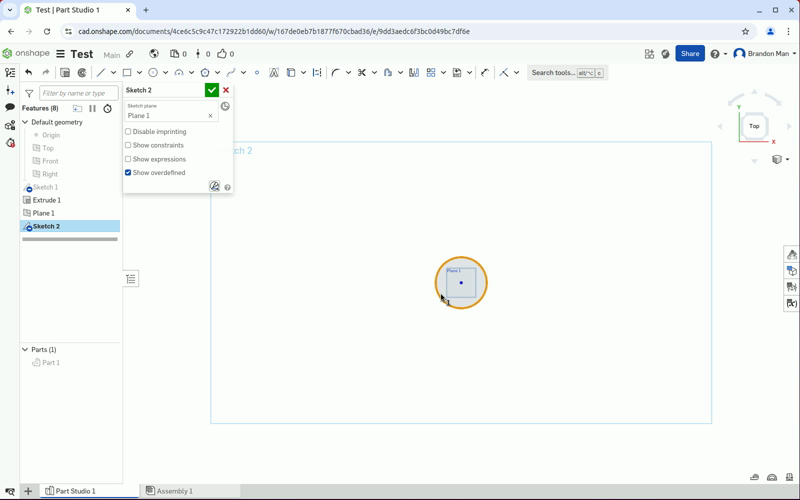
mouse_move(73, 352)
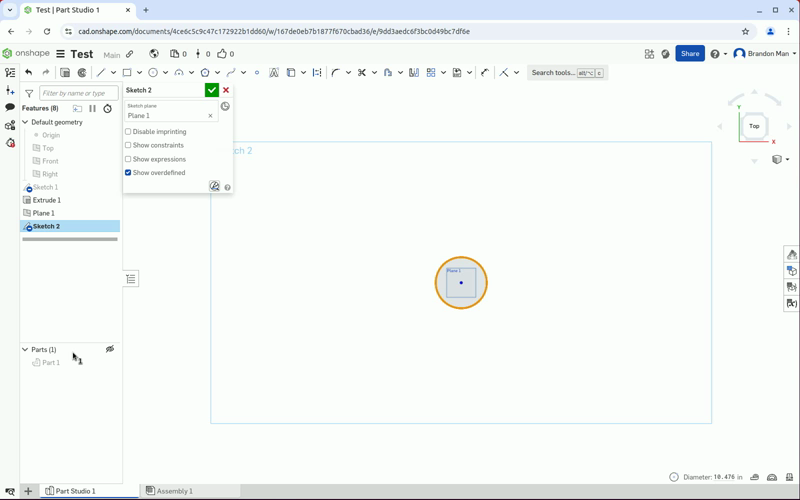
key(shift+y)
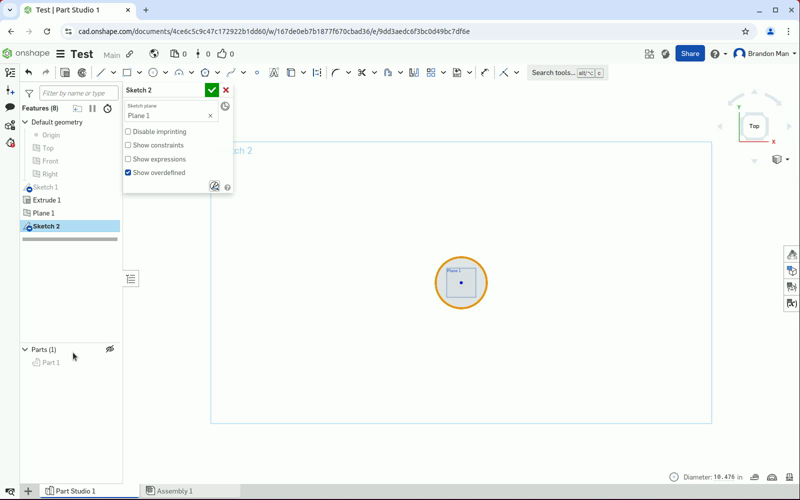
key(shift+e)
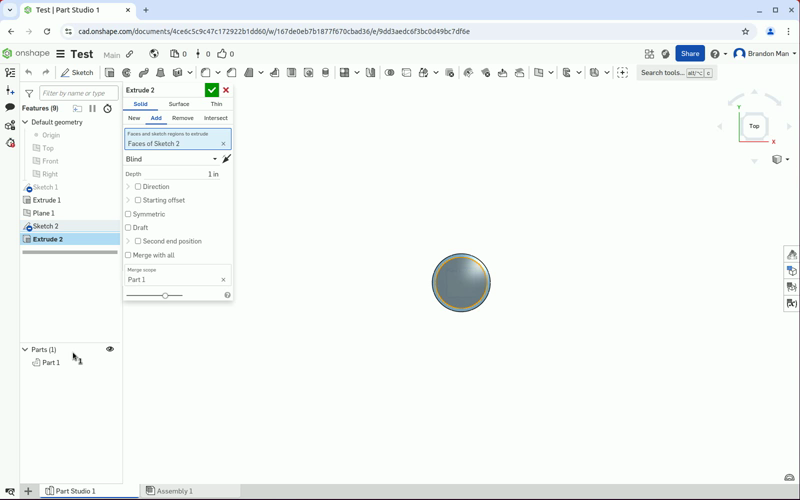
mouse_move(143, 106)
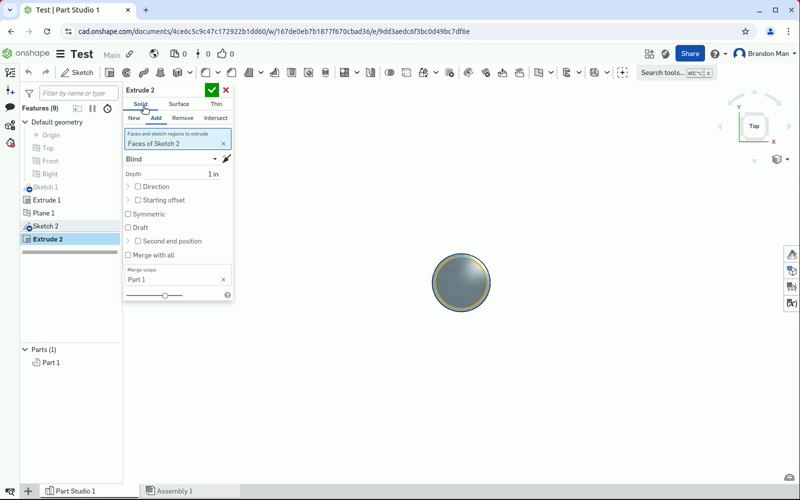
click(143, 106)
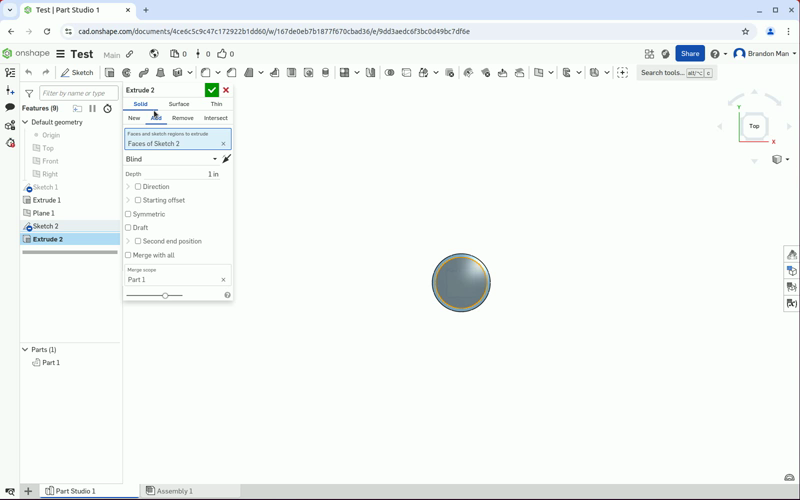
mouse_move(186, 120)
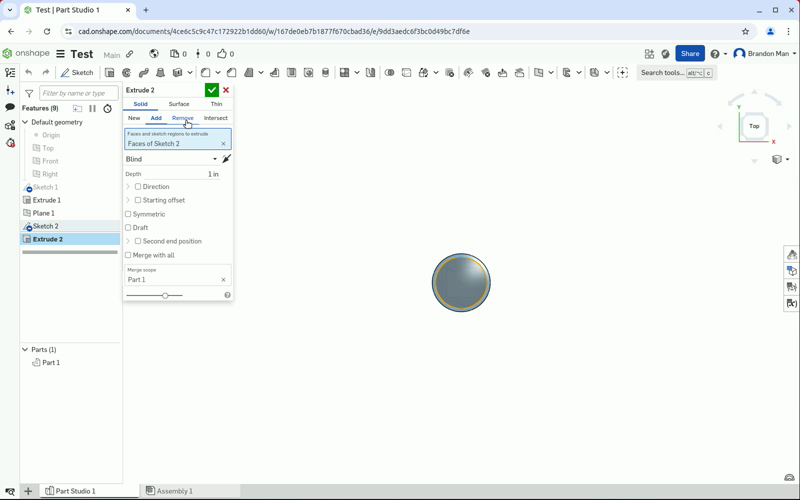
click(186, 120)
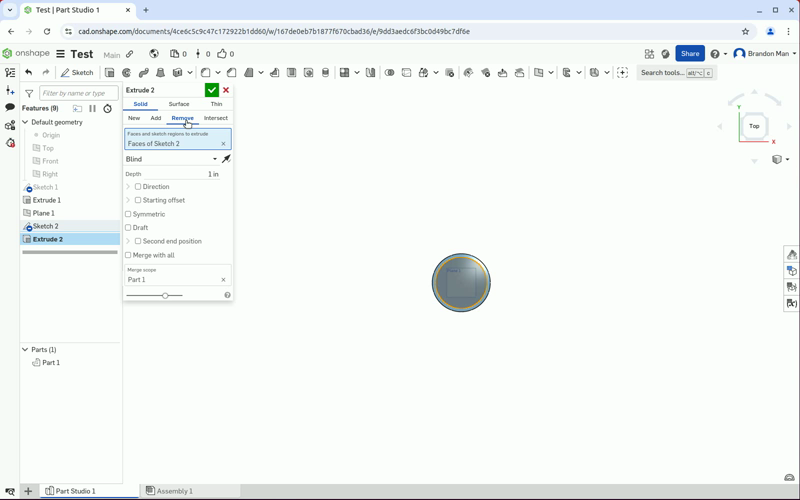
key(tab, 4)
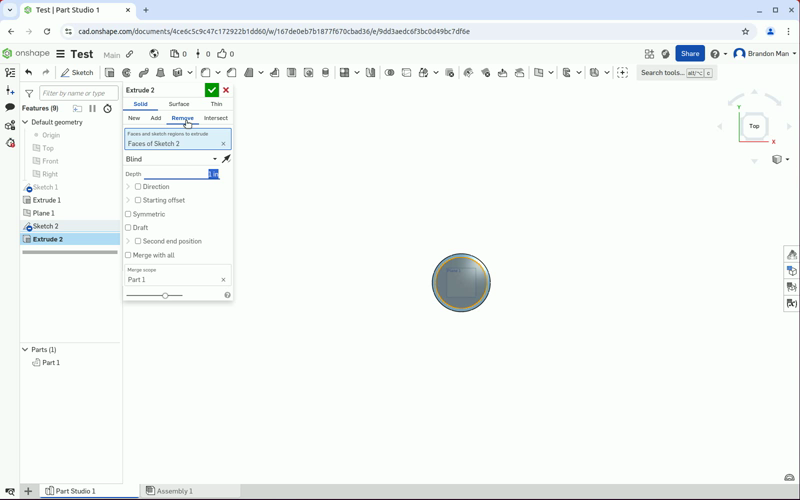
text(21.664)
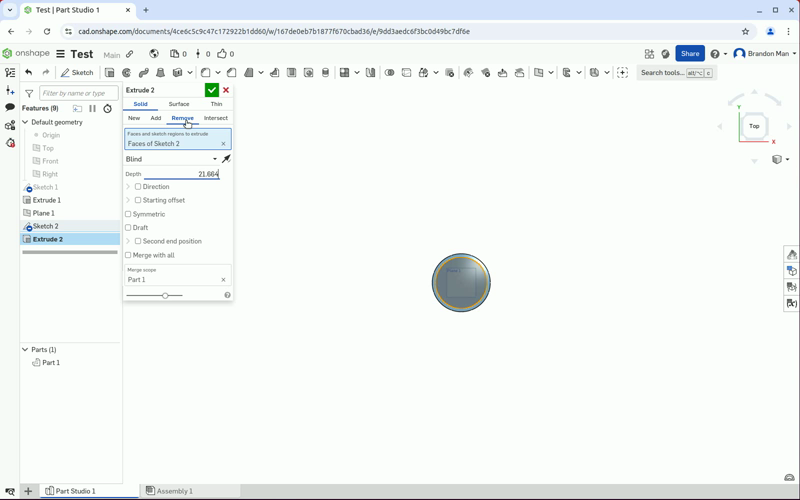
key(tab, 6)
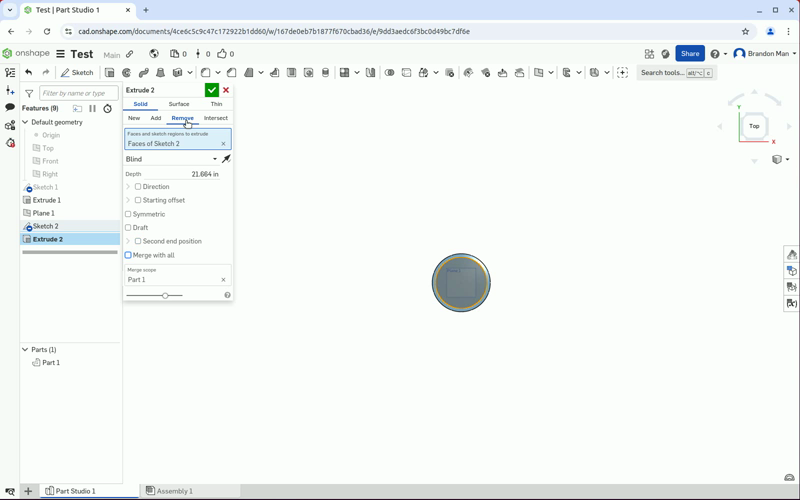
key(space)
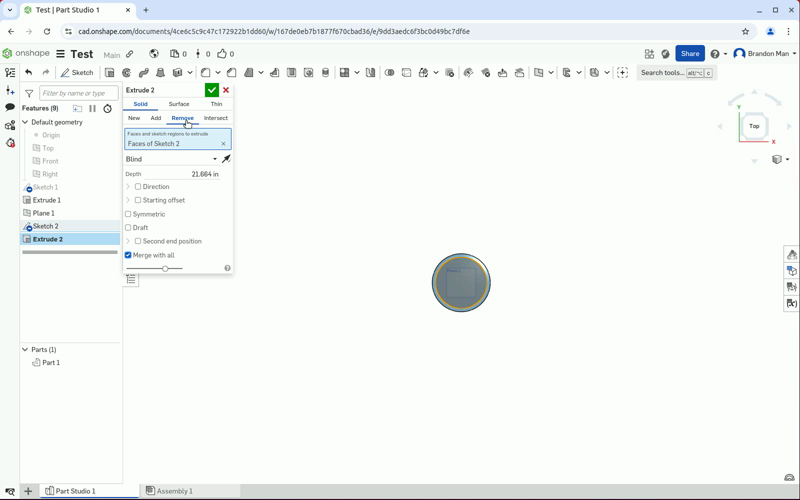
key(enter)
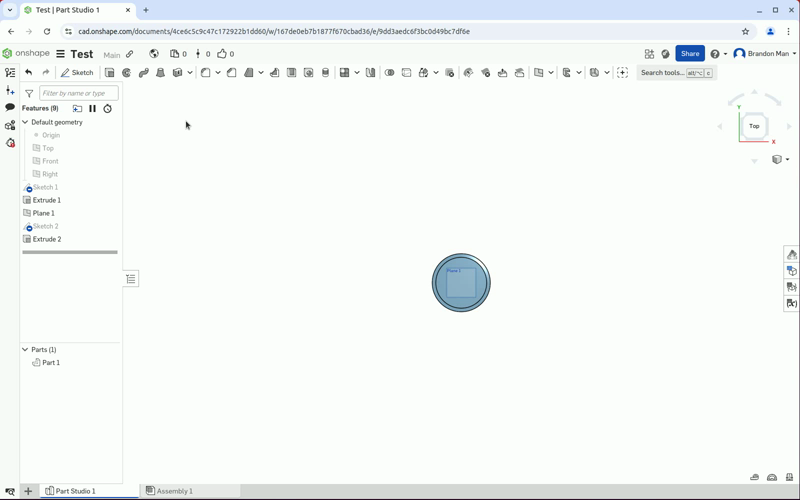
key(shift+h)
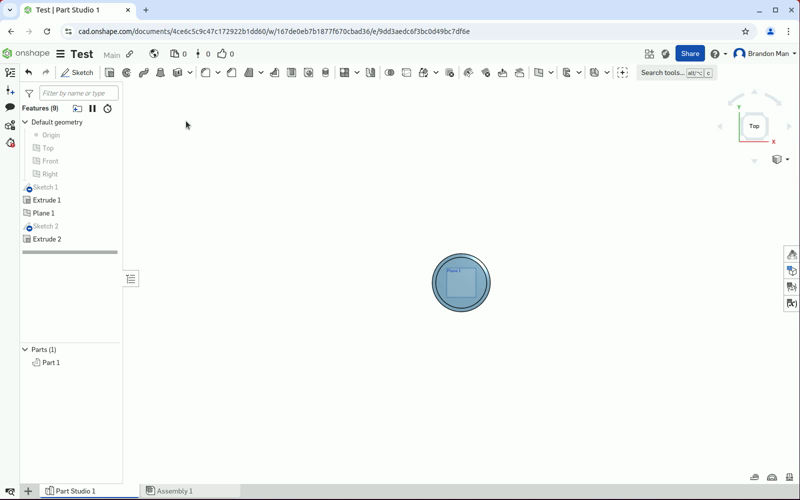
key(shift+h)
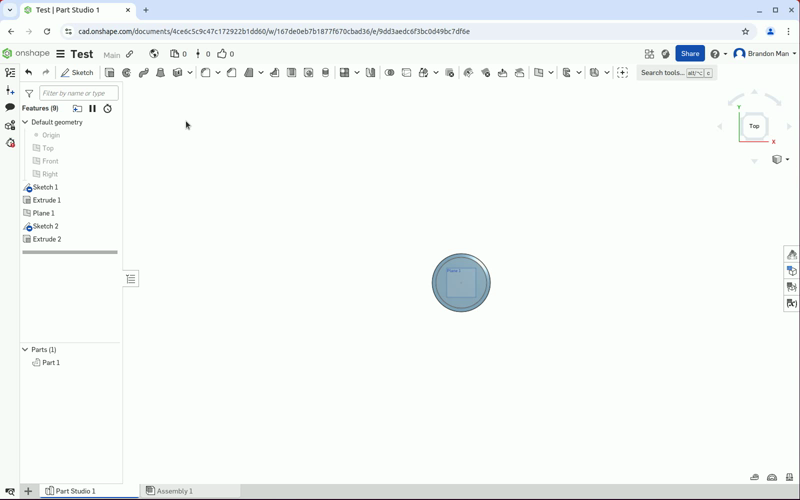
key(shift+7)
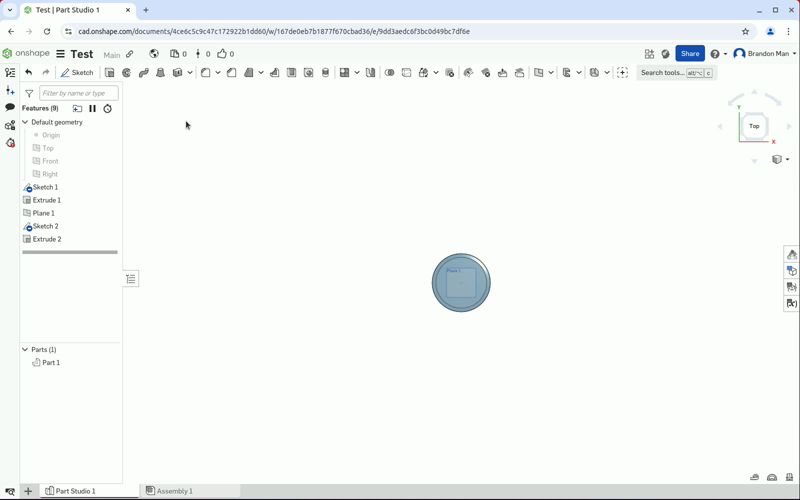
key(up, 3)
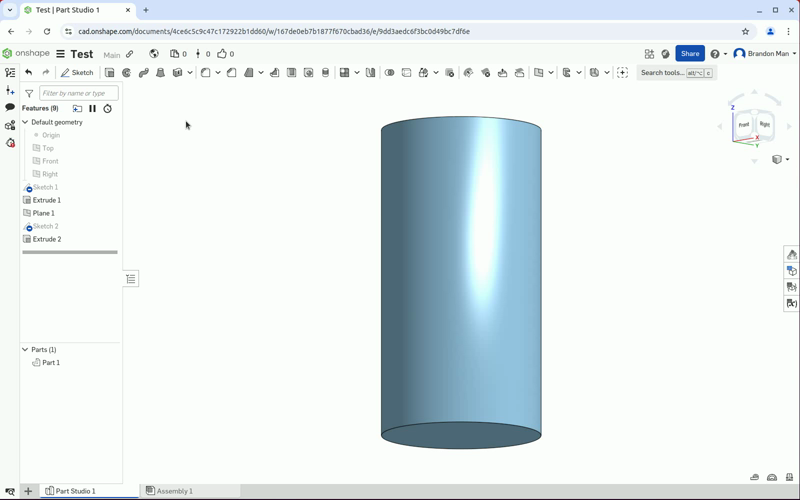
key(left, 3)
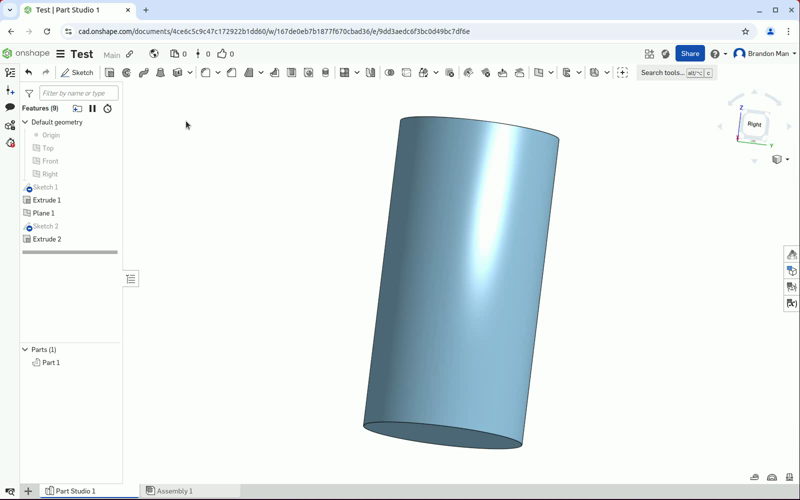
key(right, 3)
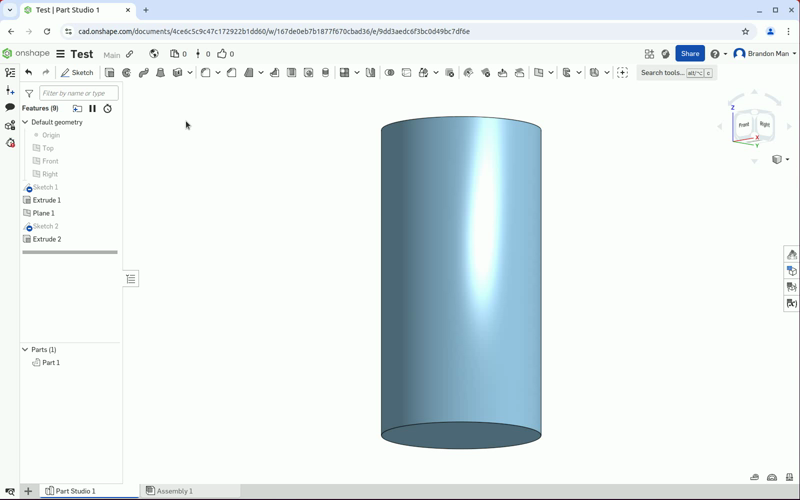
key(down, 3)
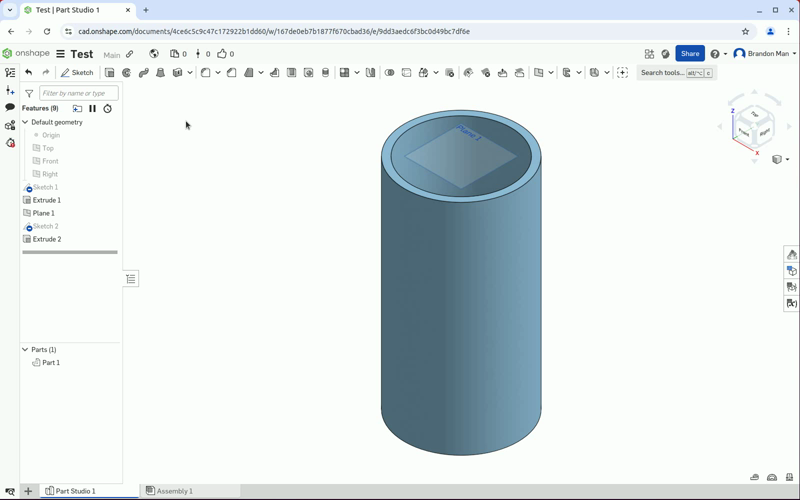
mouse_move(73, 189)
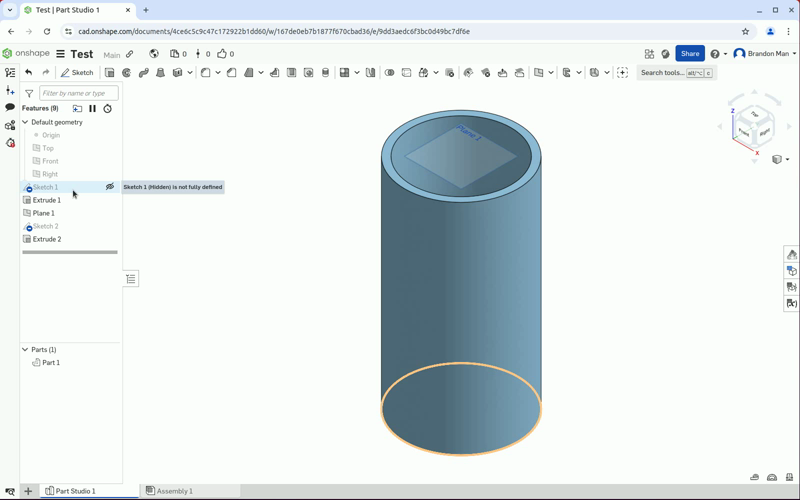
click(73, 189)